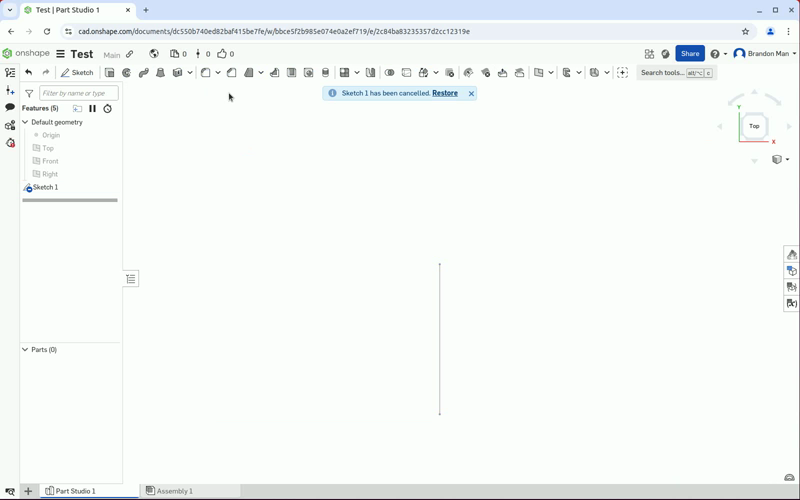
key(shift+h)
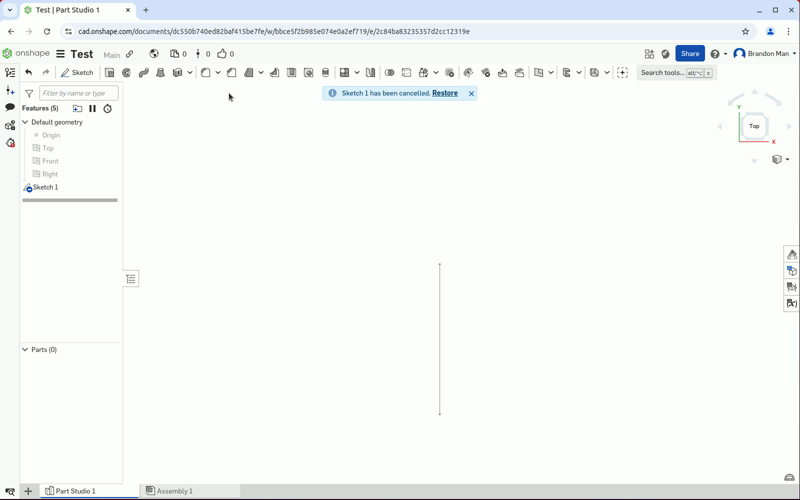
key(shift+s)
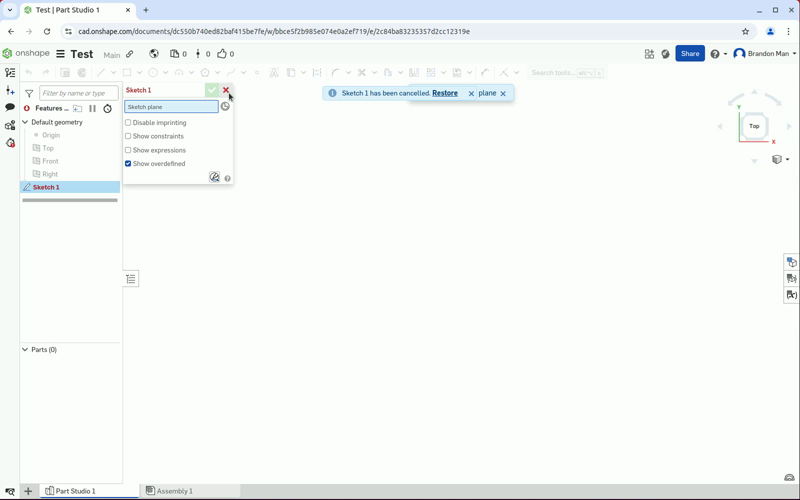
mouse_move(73, 150)
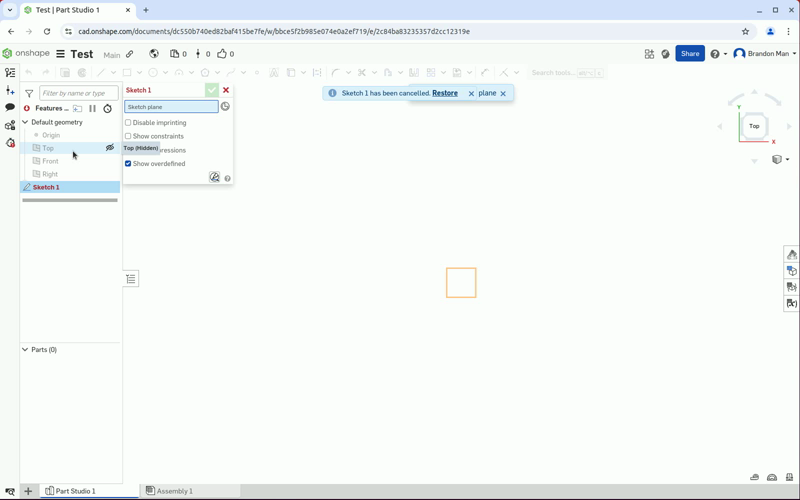
click(73, 150)
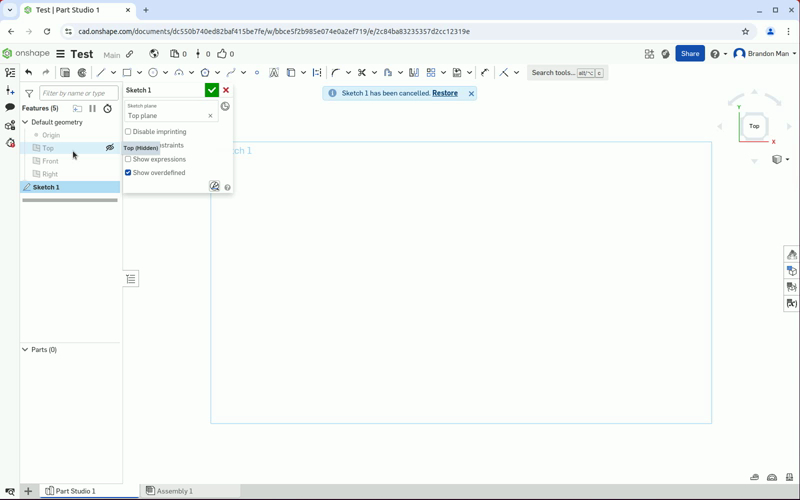
mouse_move(73, 352)
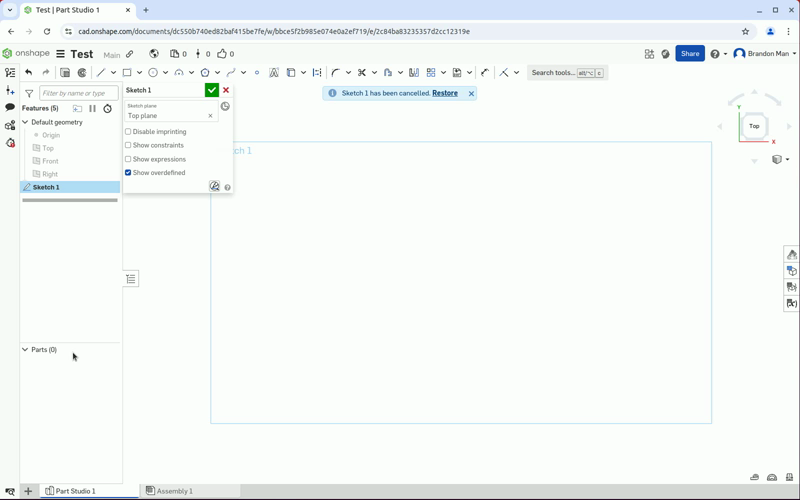
key(y)
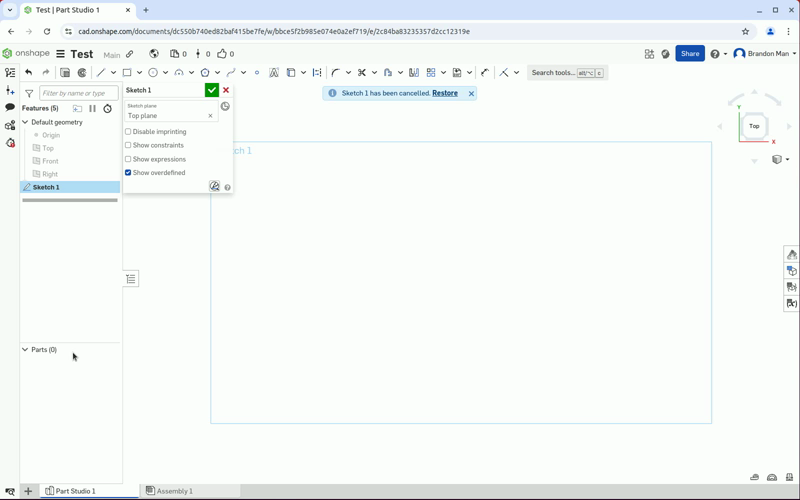
key(c)
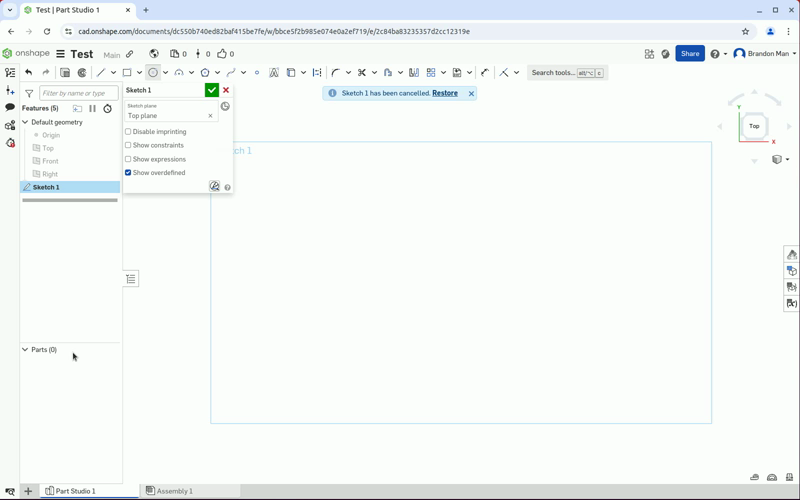
key_down(shift)
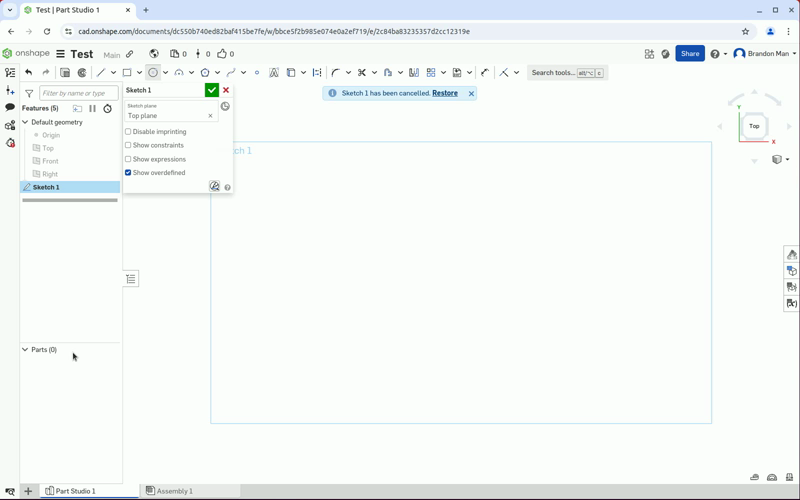
mouse_move(460, 282)
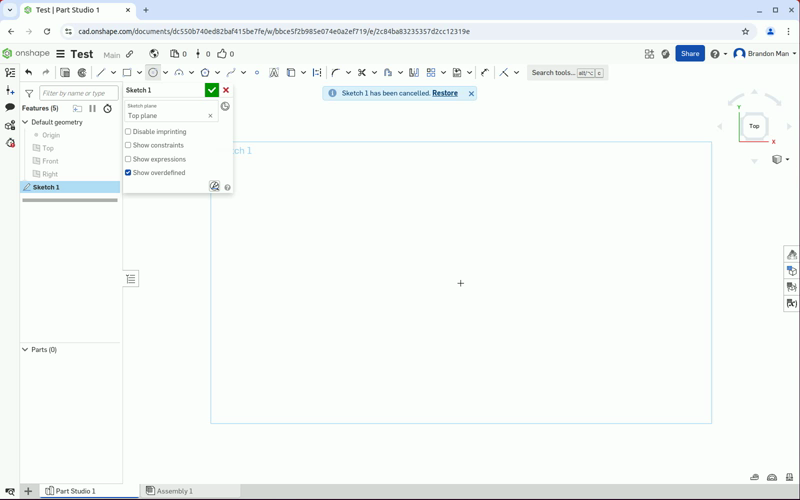
click(460, 282)
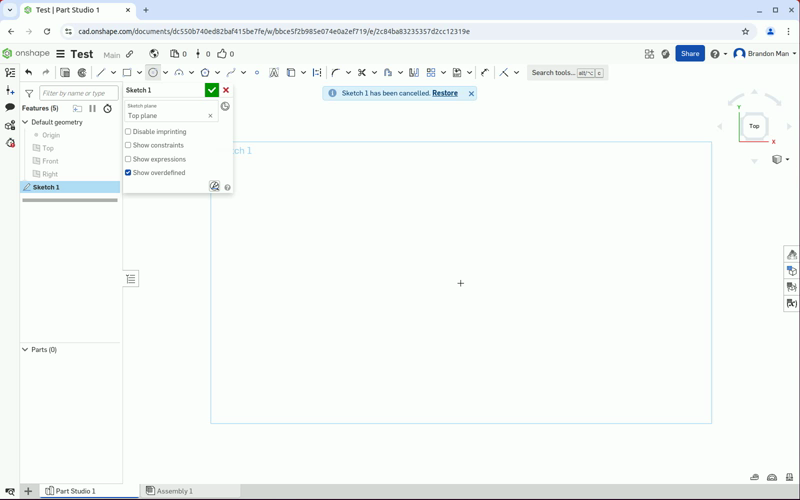
key_up(shift)
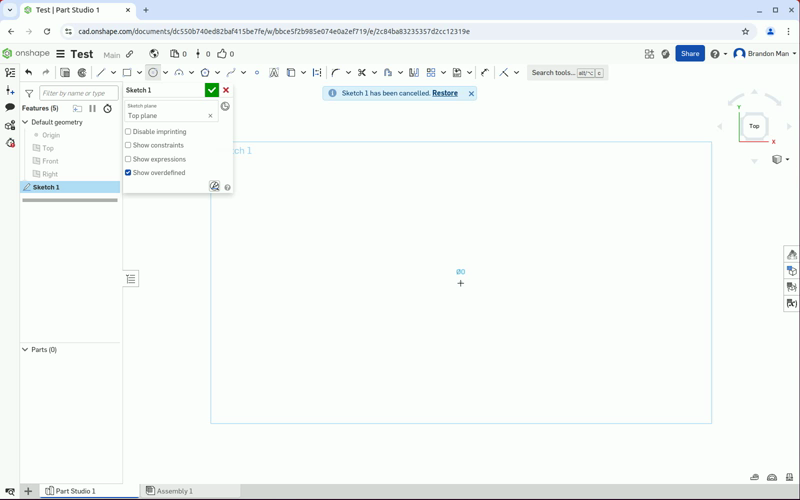
mouse_move(533, 282)
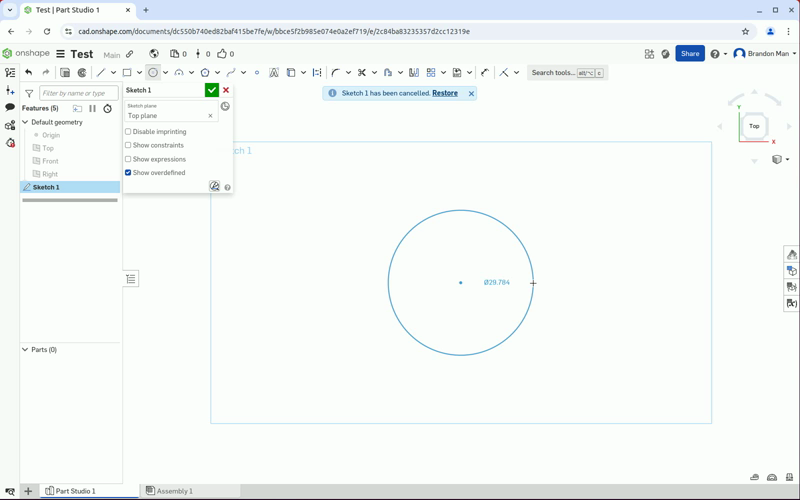
click(533, 282)
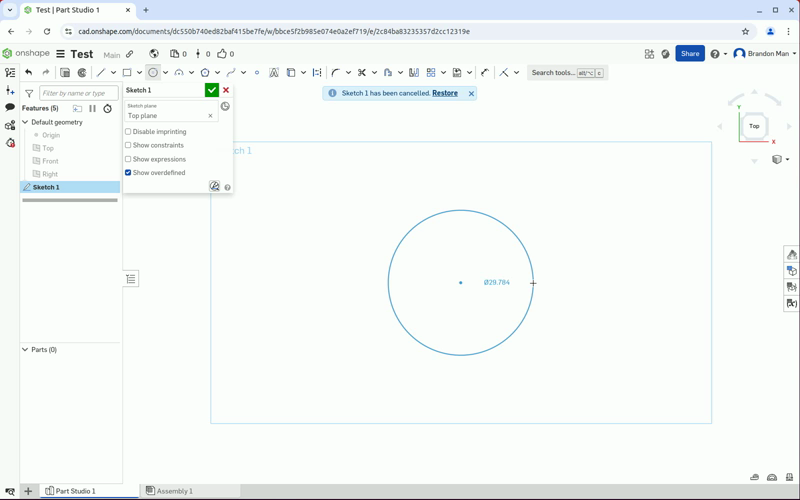
key(esc)
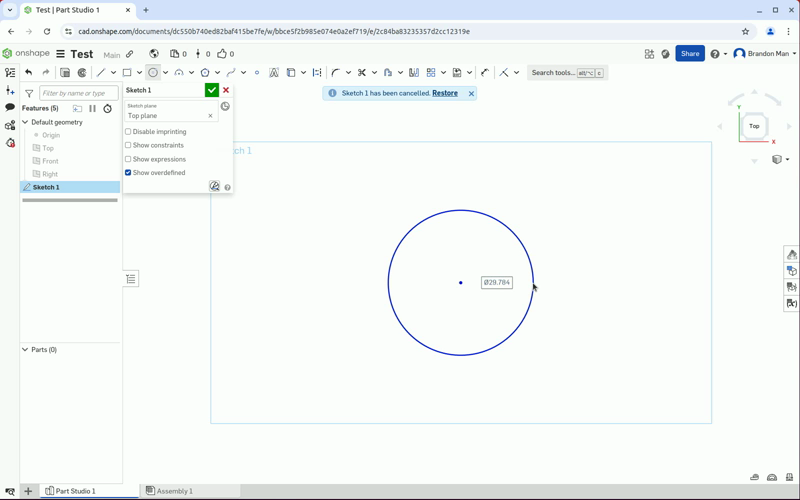
mouse_move(467, 244)
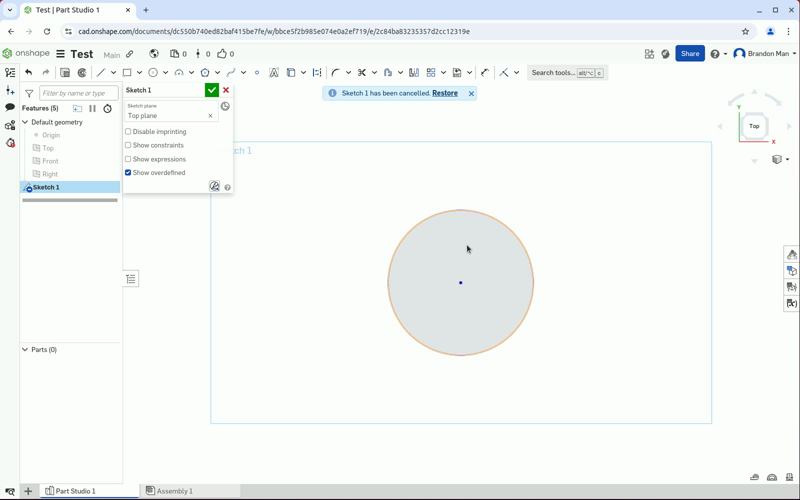
click(467, 244)
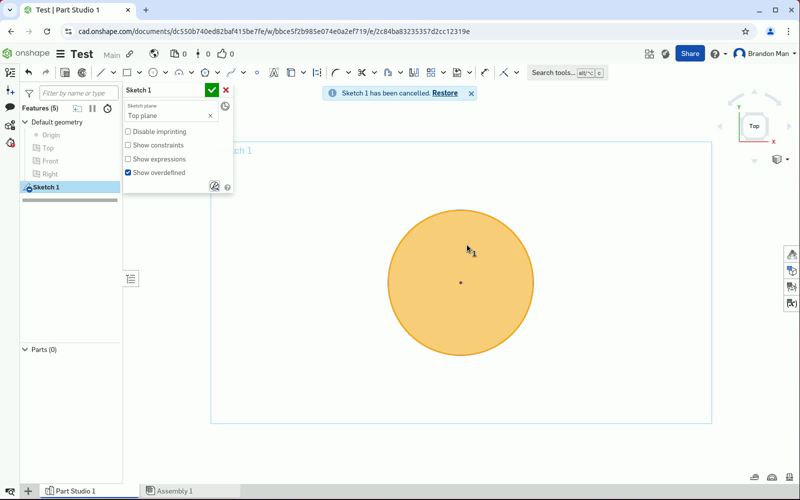
mouse_move(73, 352)
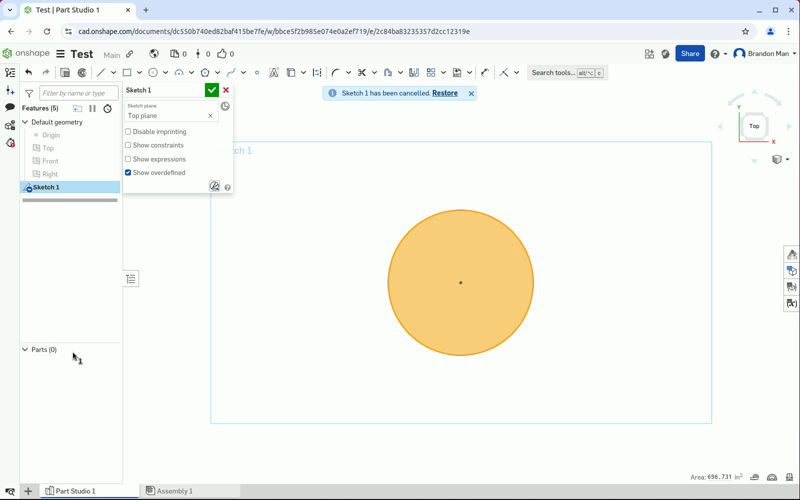
key(shift+y)
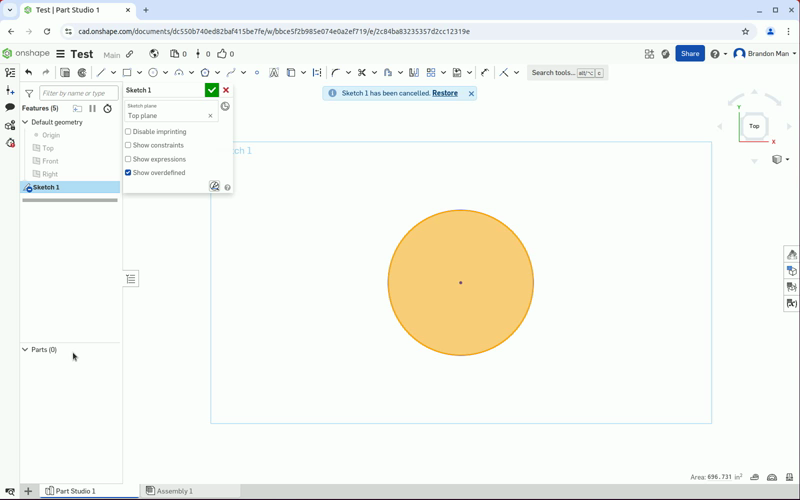
key(shift+e)
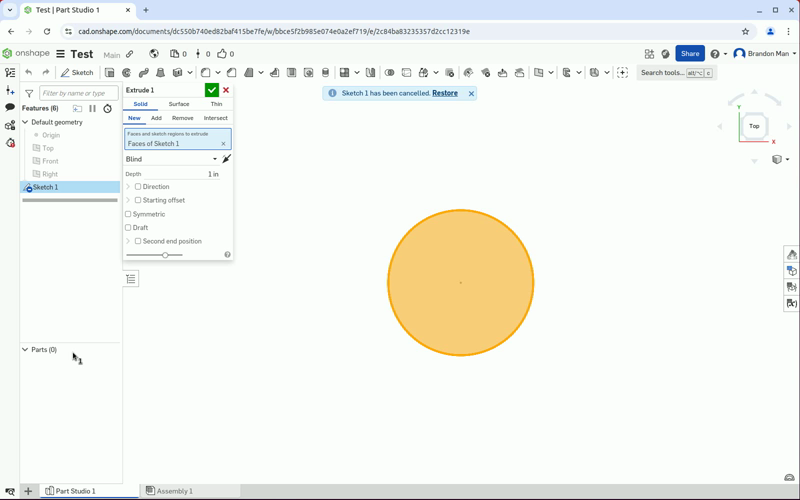
mouse_move(143, 106)
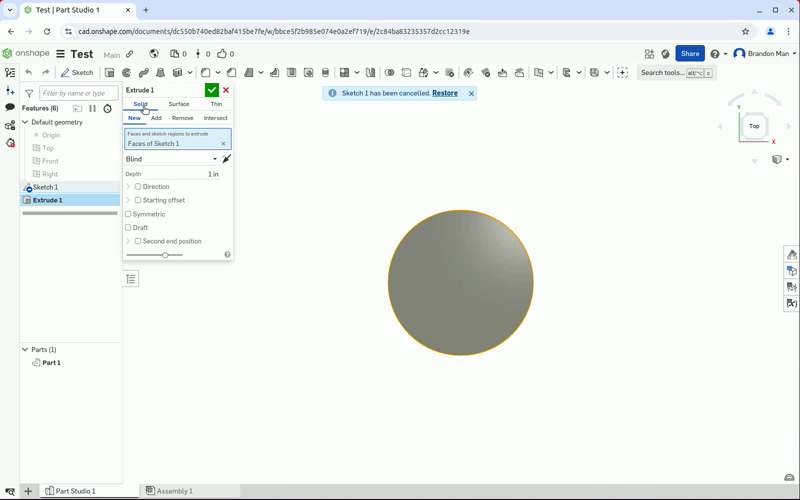
click(143, 106)
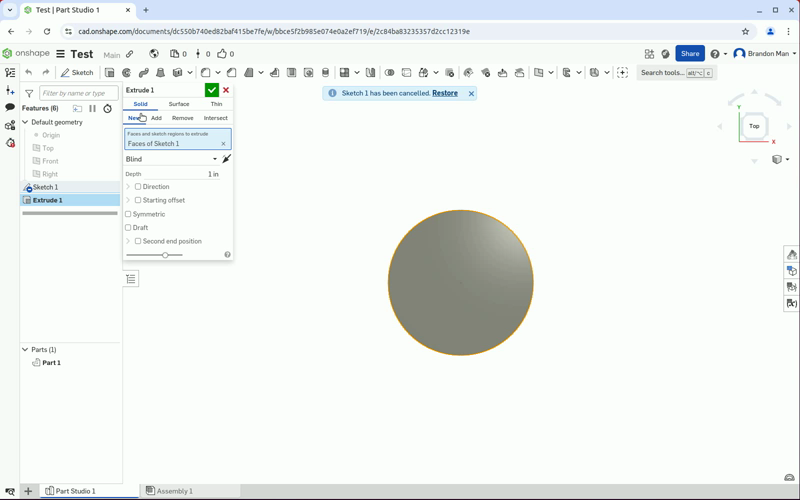
mouse_move(137, 120)
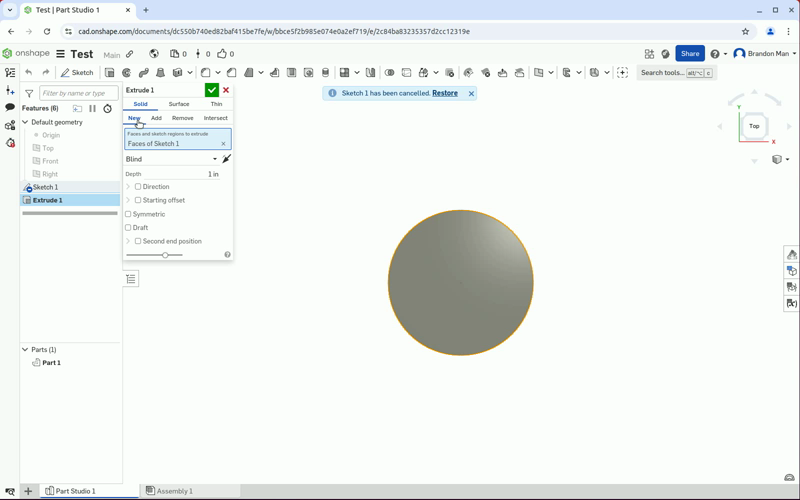
click(137, 120)
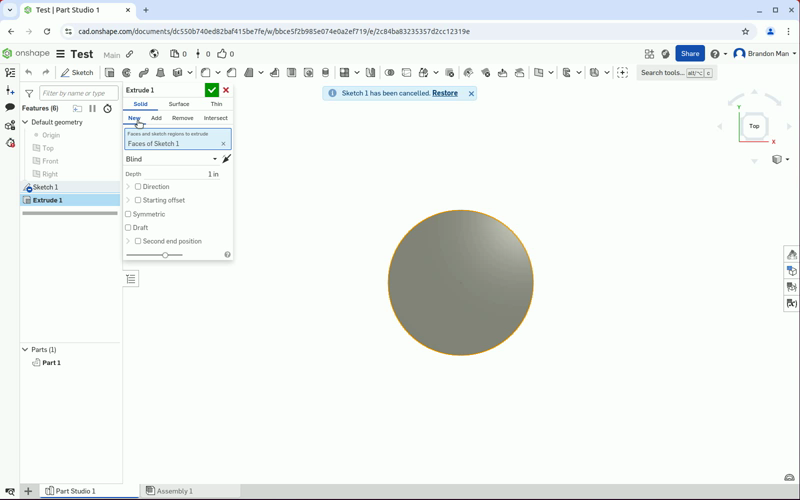
key(tab, 4)
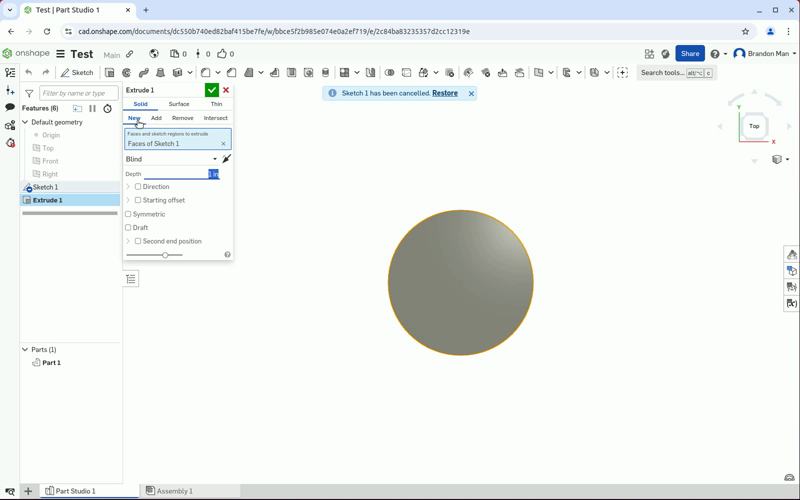
text(8.184)
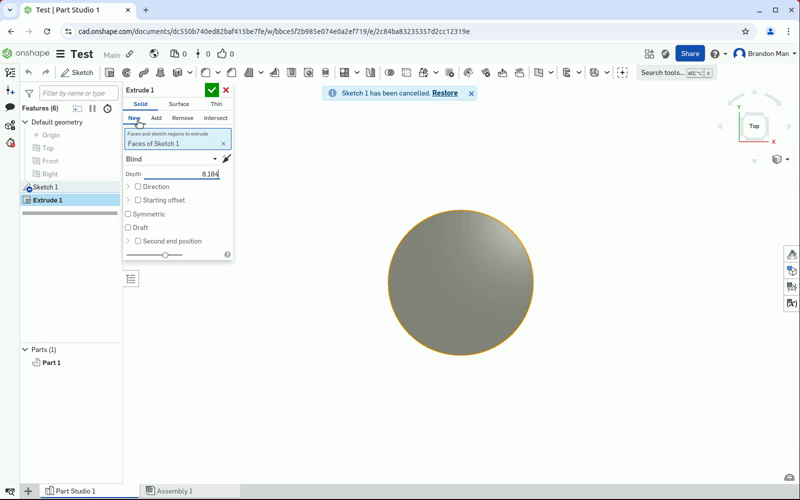
key(enter)
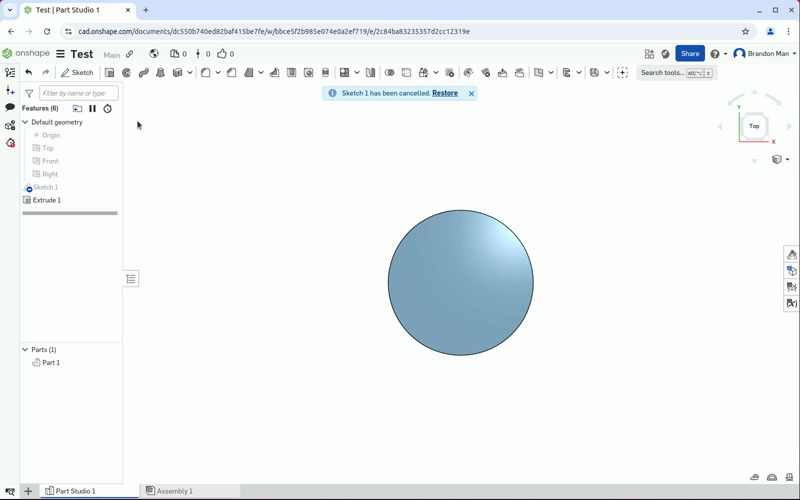
key(shift+h)
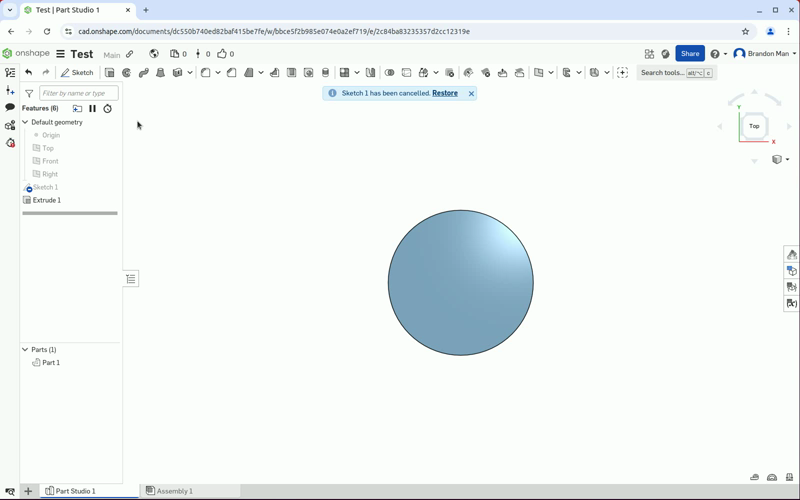
key(shift+h)
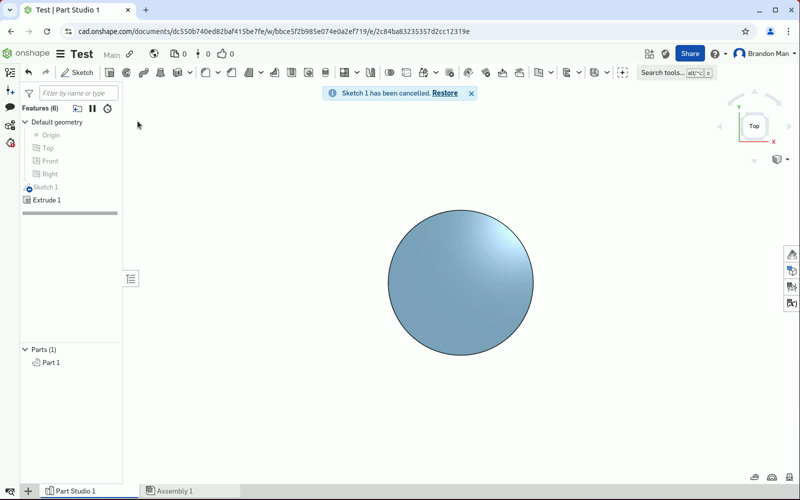
mouse_move(73, 189)
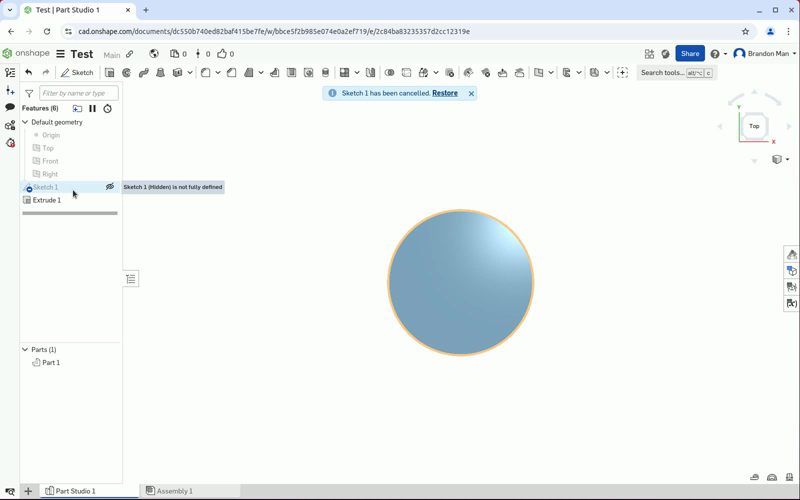
click(73, 189)
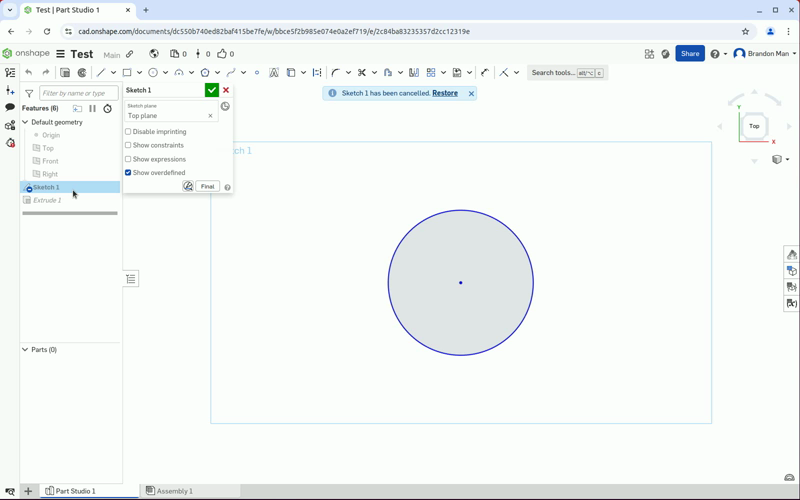
mouse_move(229, 92)
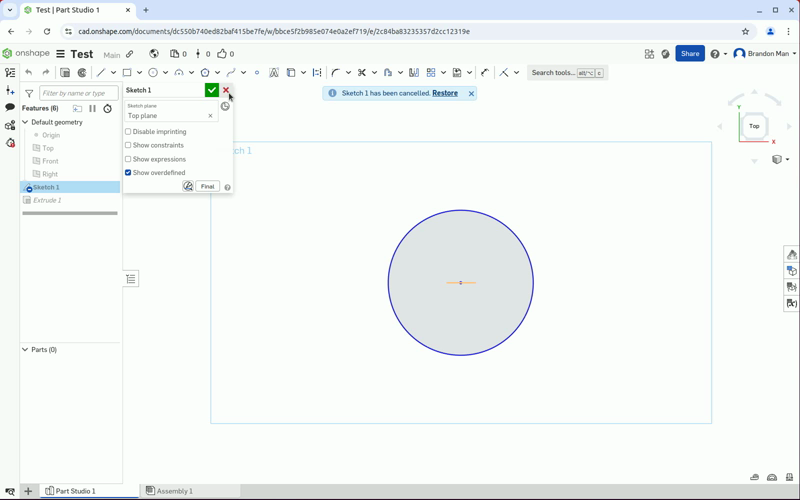
click(229, 92)
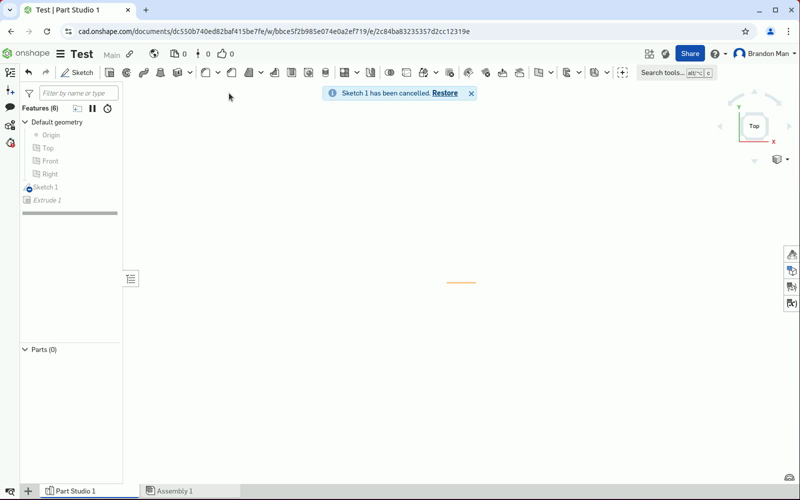
mouse_move(541, 75)
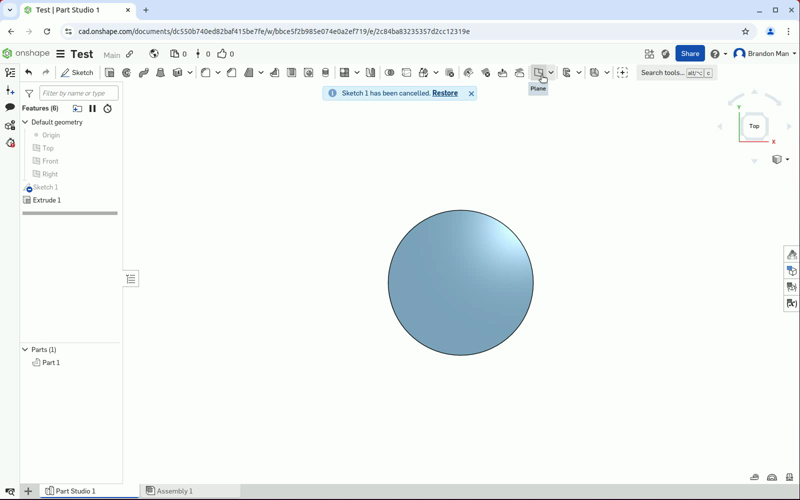
click(541, 75)
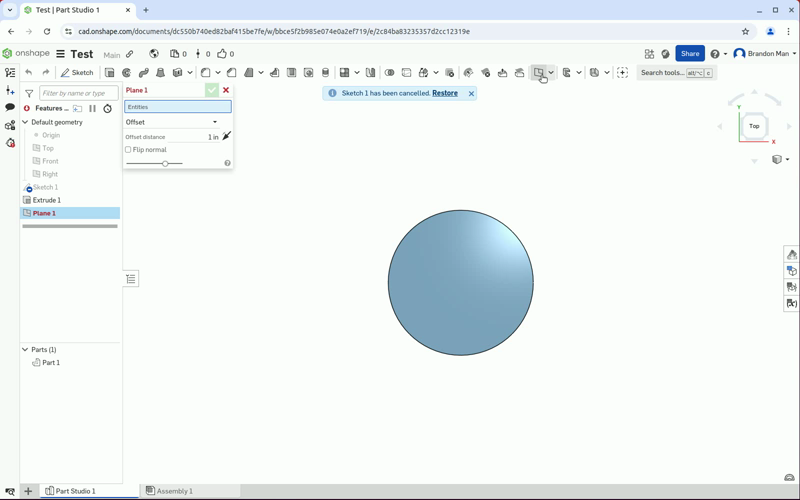
mouse_move(73, 150)
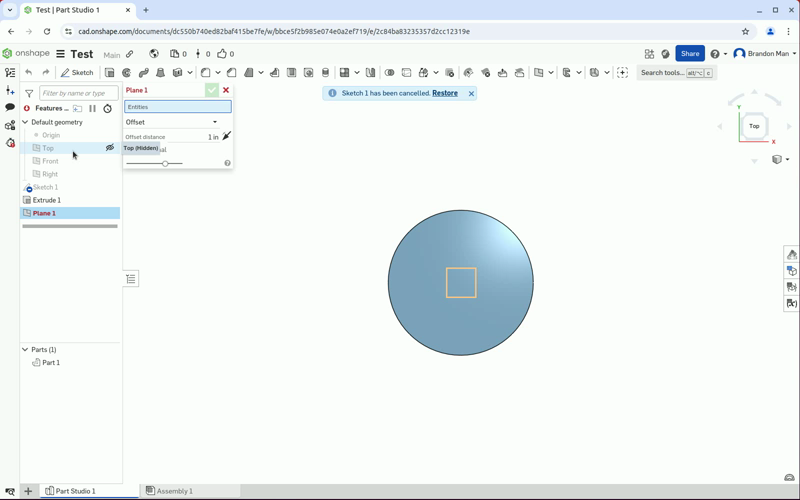
click(73, 150)
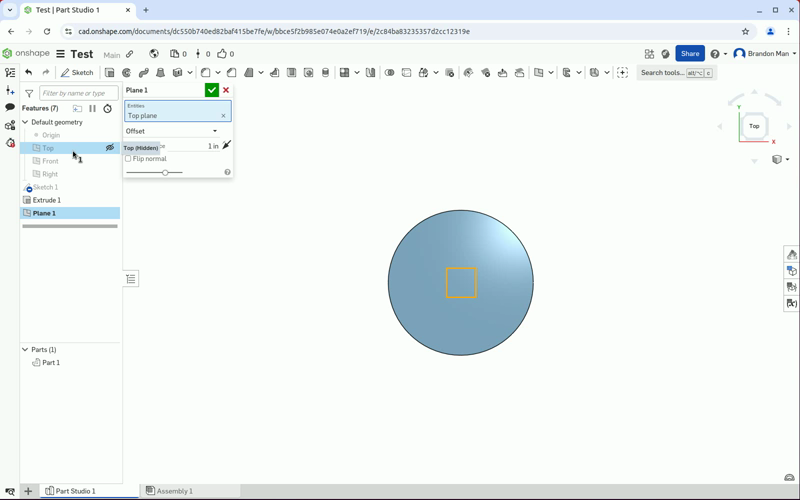
key(tab, 2)
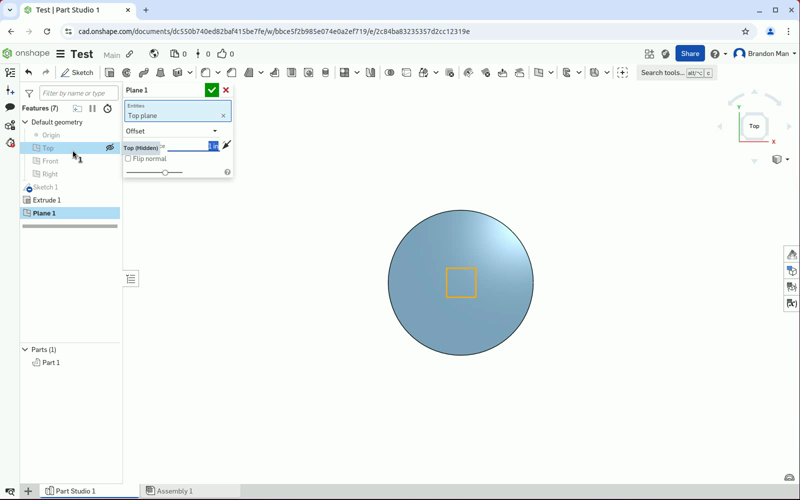
text(8.196)
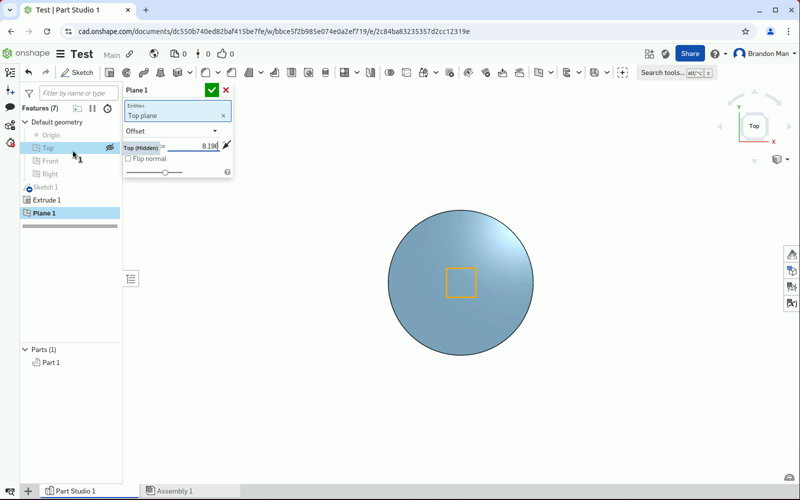
key(enter, 2)
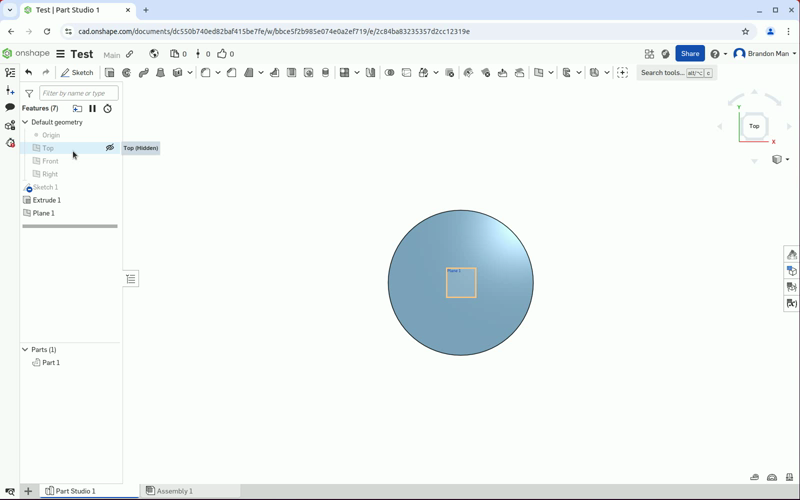
key(shift+s)
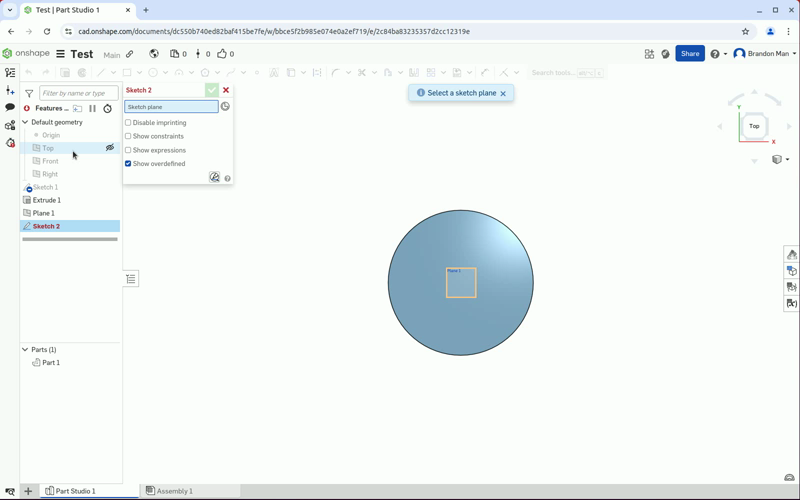
mouse_move(73, 215)
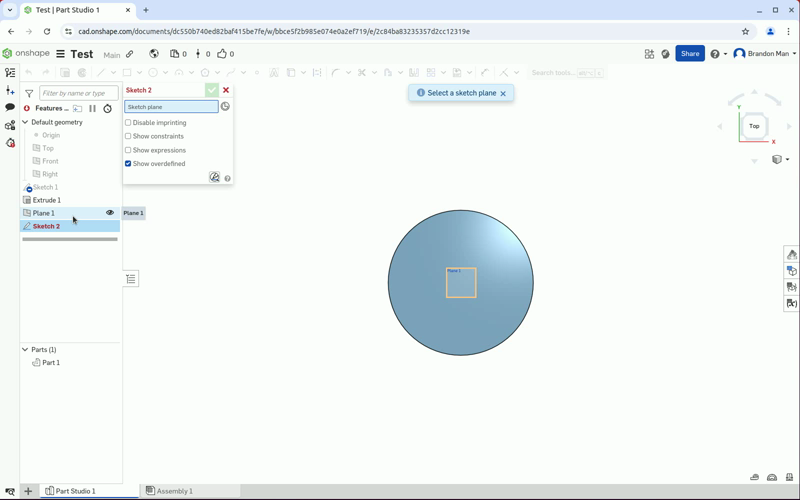
click(73, 215)
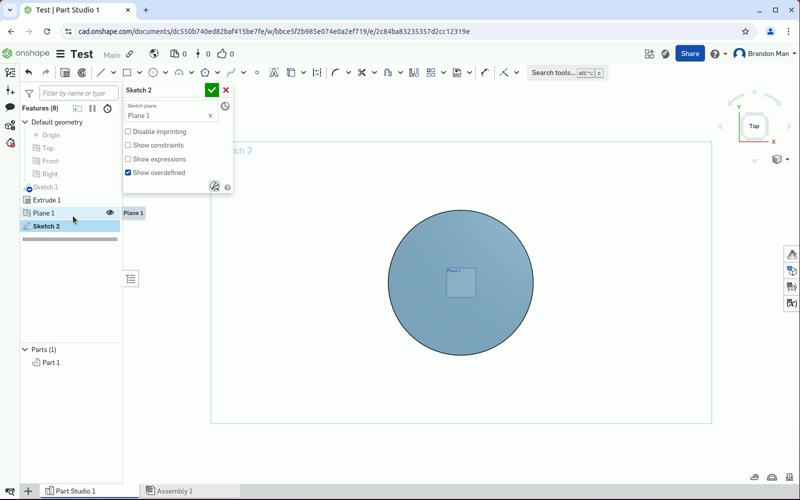
mouse_move(73, 352)
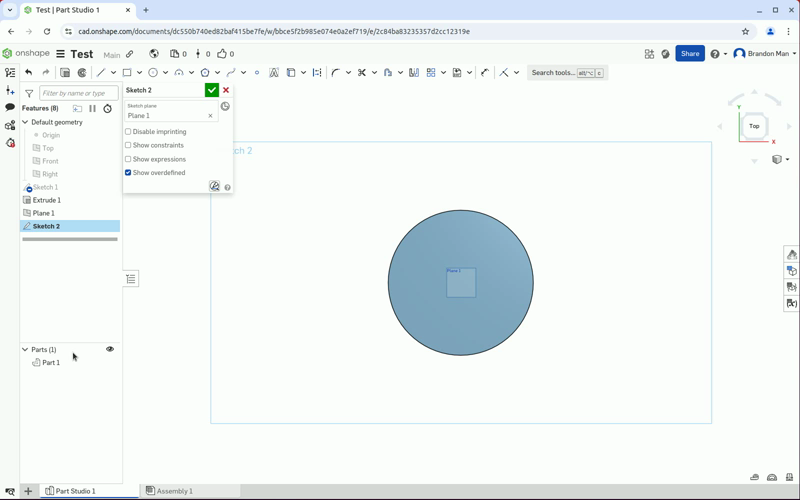
key(y)
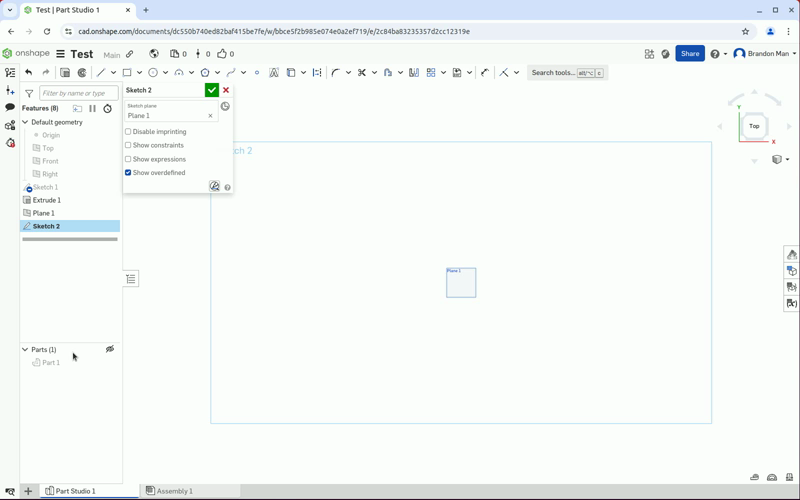
key(c)
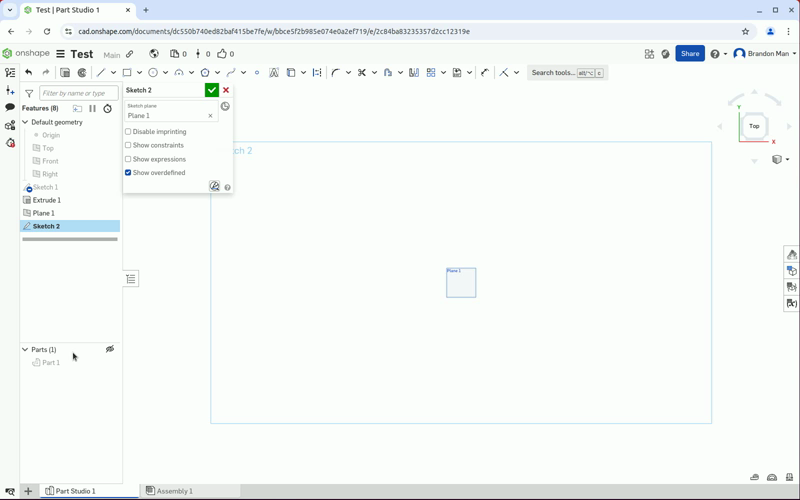
key_down(shift)
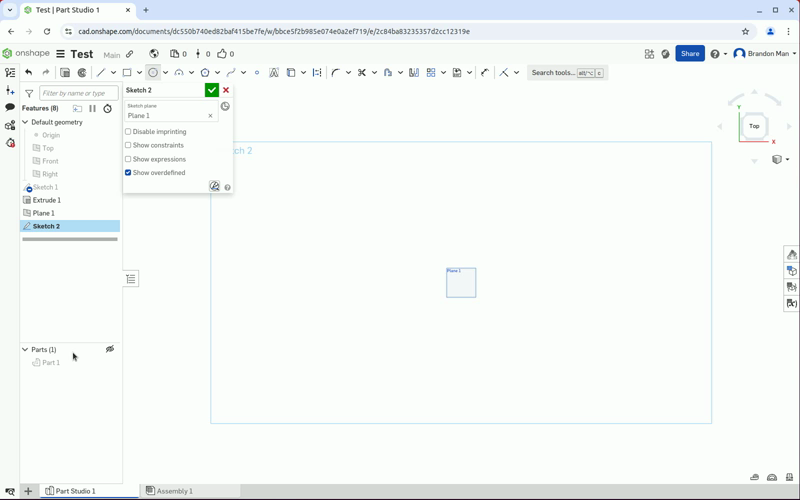
mouse_move(460, 282)
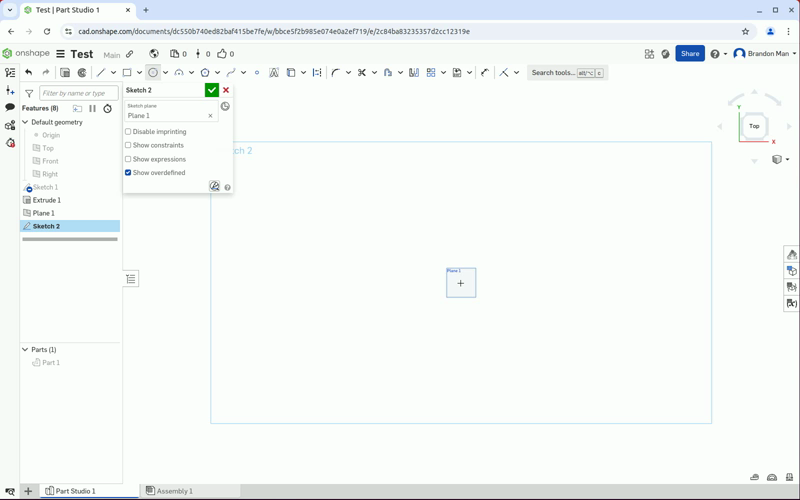
click(460, 282)
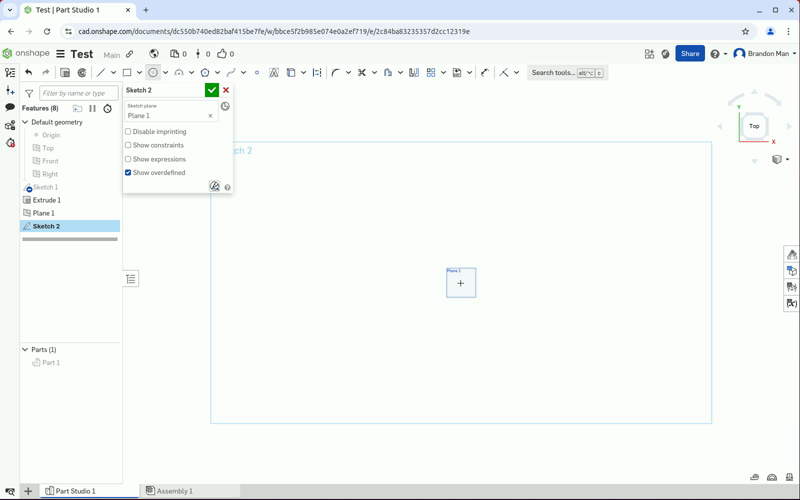
key_up(shift)
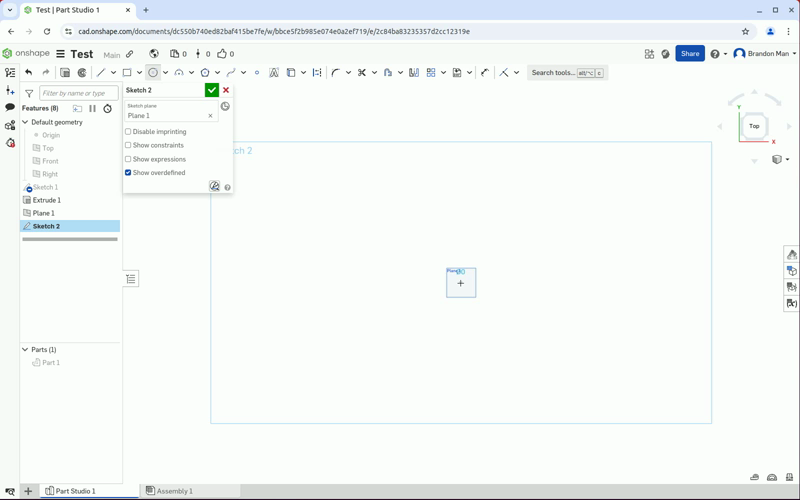
mouse_move(511, 282)
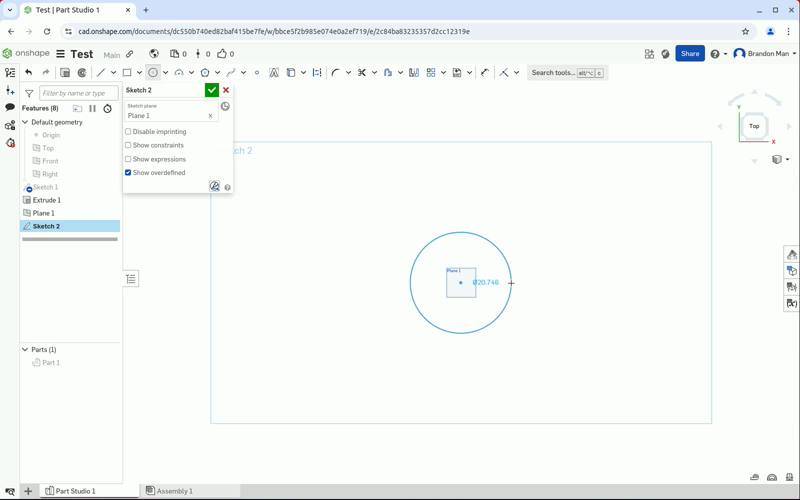
click(511, 282)
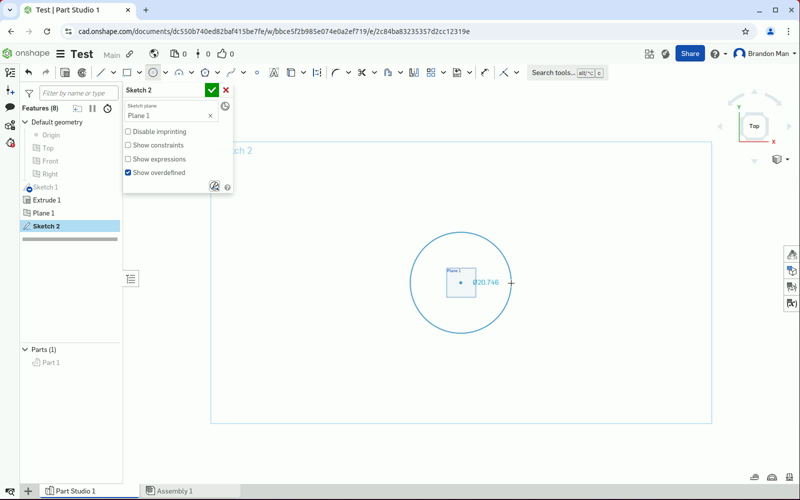
key(esc)
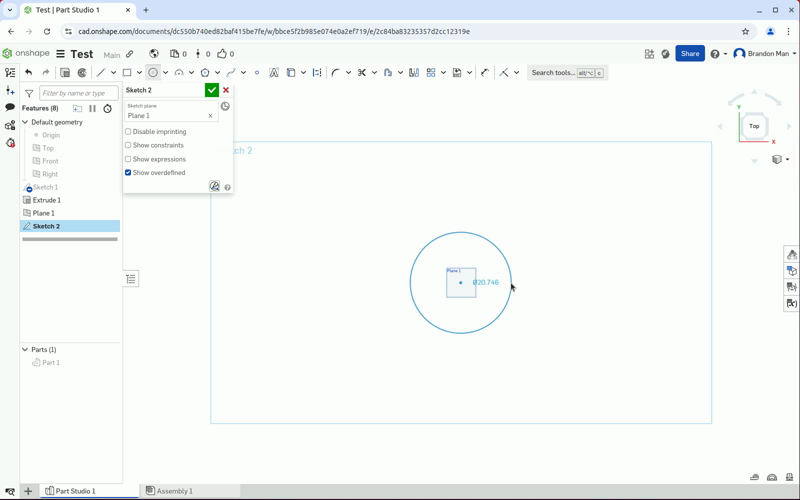
mouse_move(450, 268)
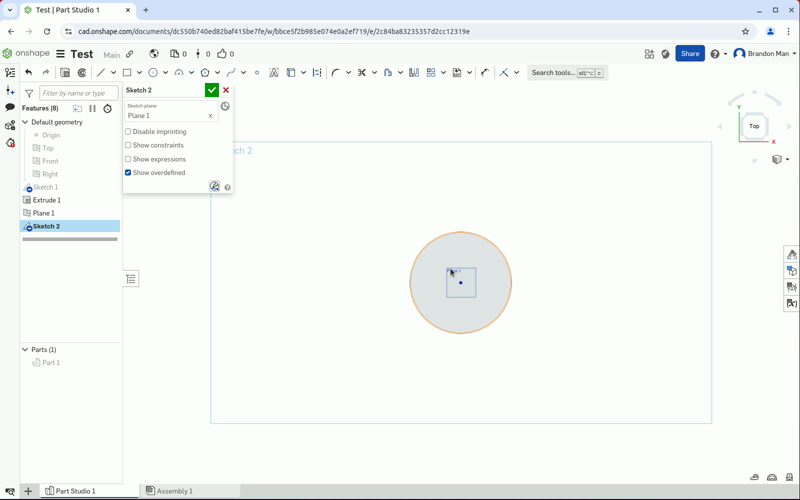
click(450, 268)
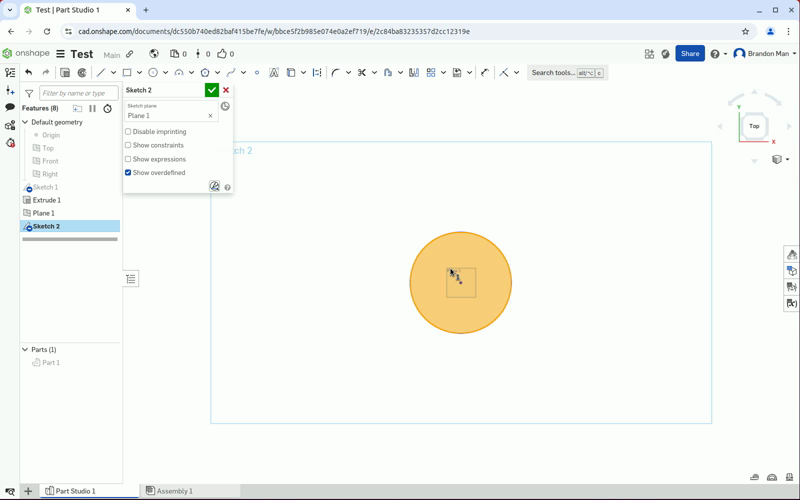
mouse_move(73, 352)
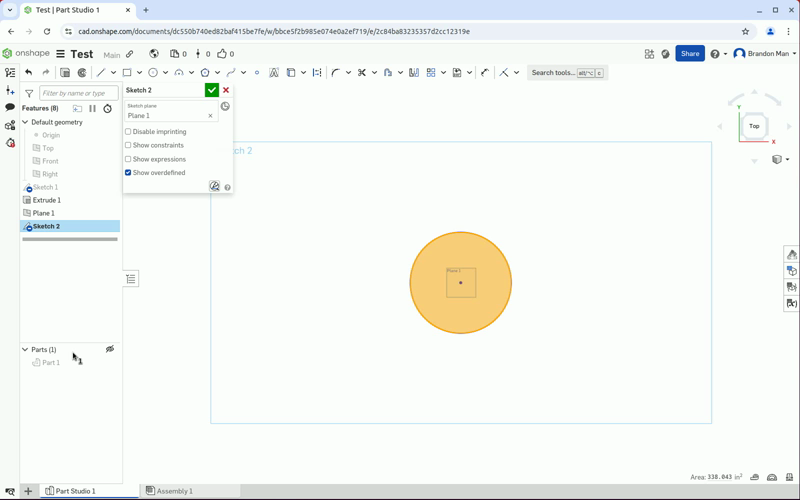
key(shift+y)
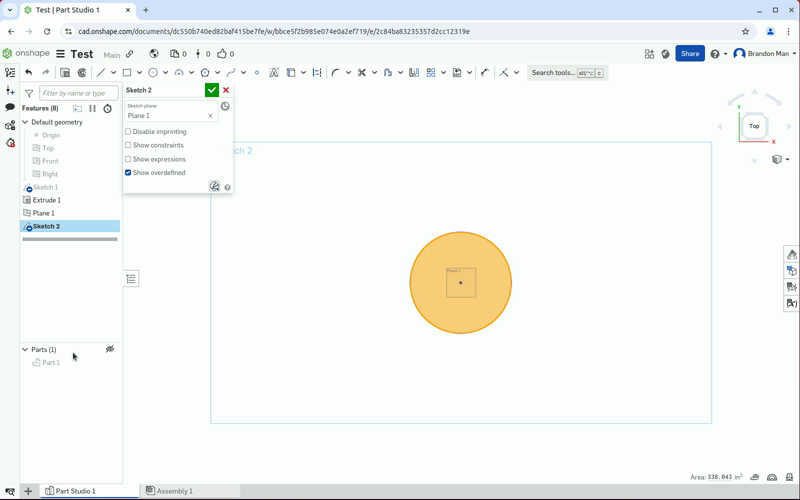
key(shift+e)
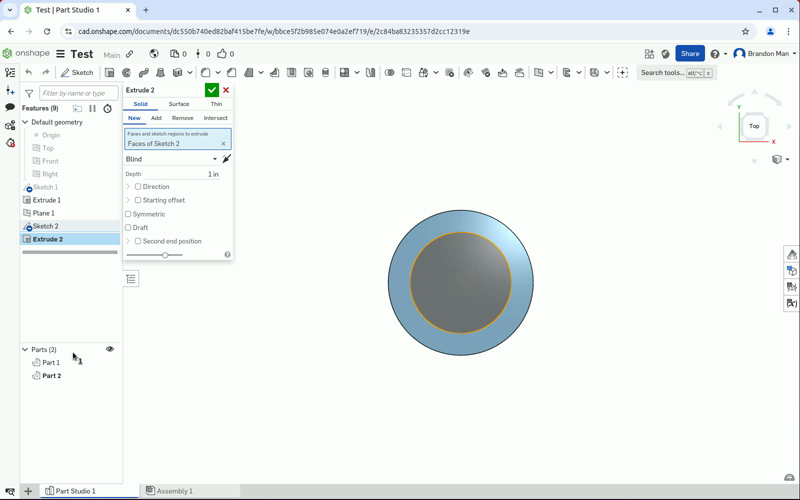
mouse_move(143, 106)
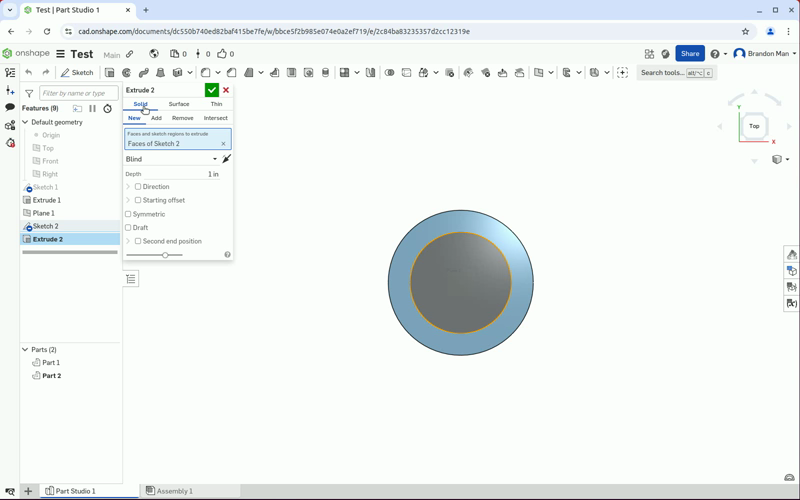
click(143, 106)
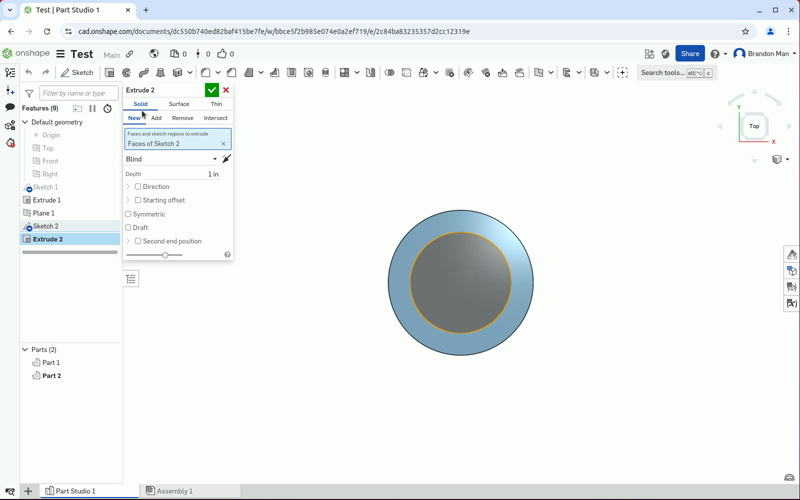
mouse_move(137, 120)
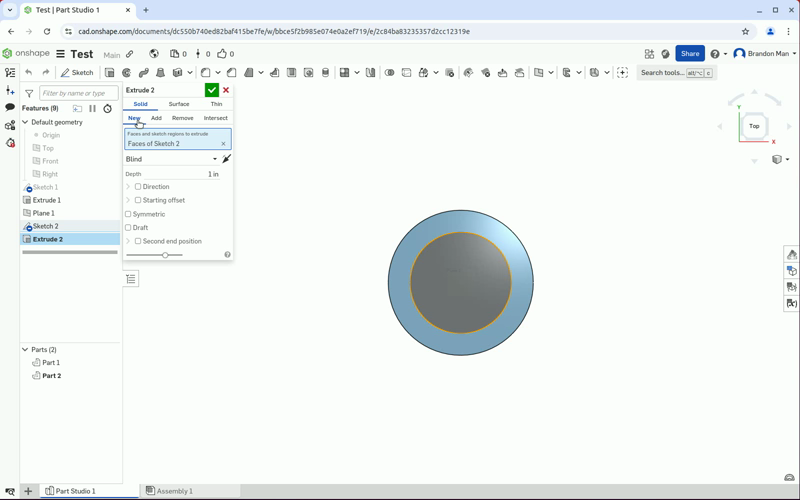
click(137, 120)
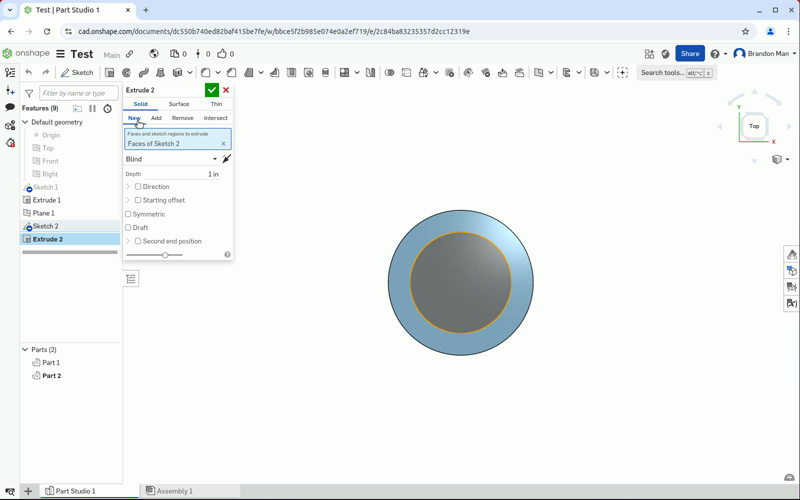
key(tab, 4)
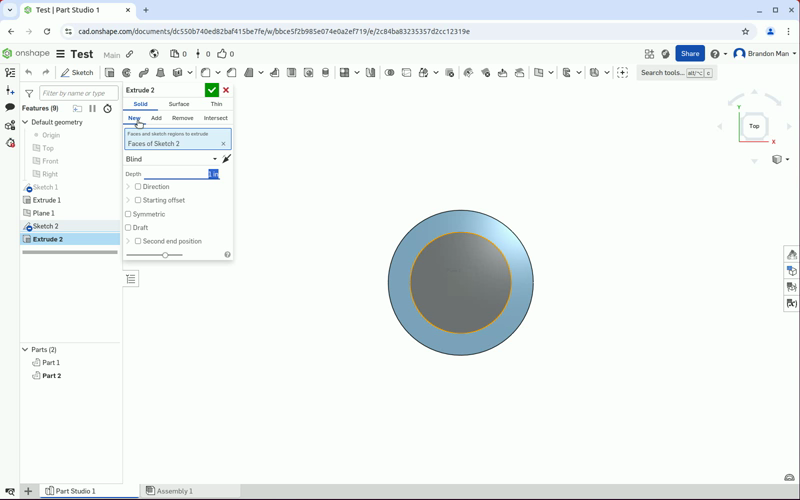
text(11.554)
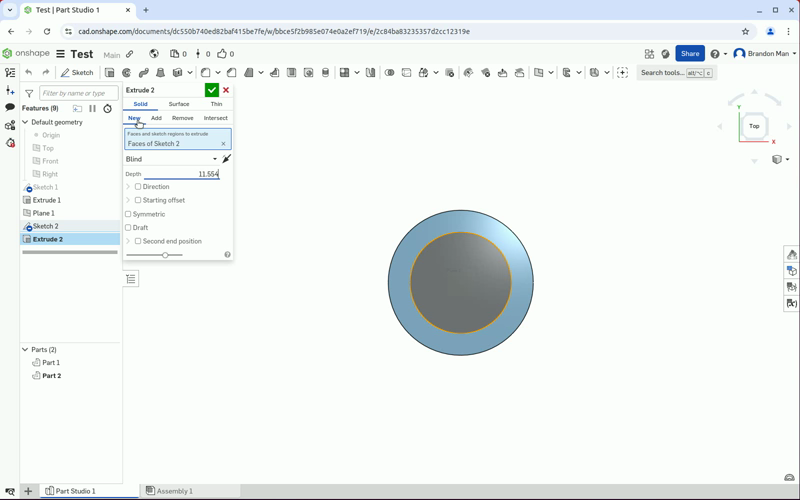
key(enter)
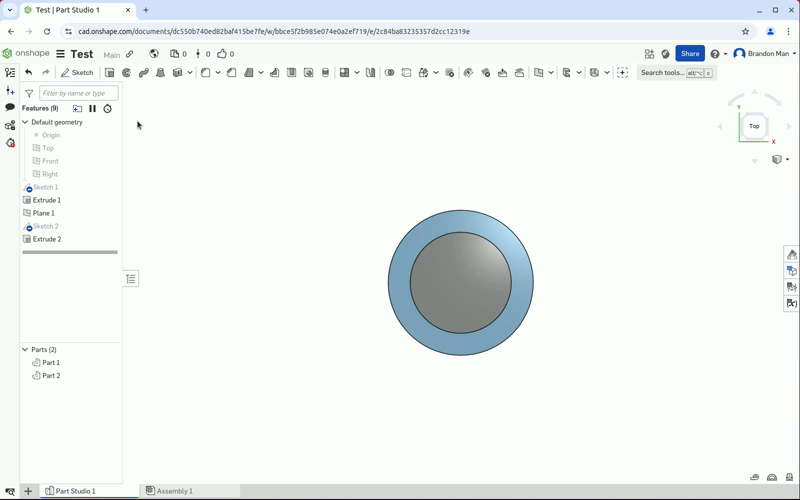
key(shift+h)
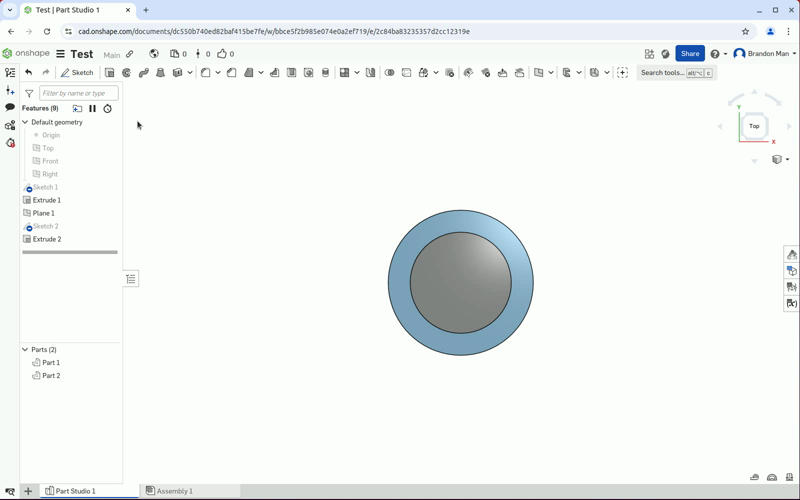
key(shift+h)
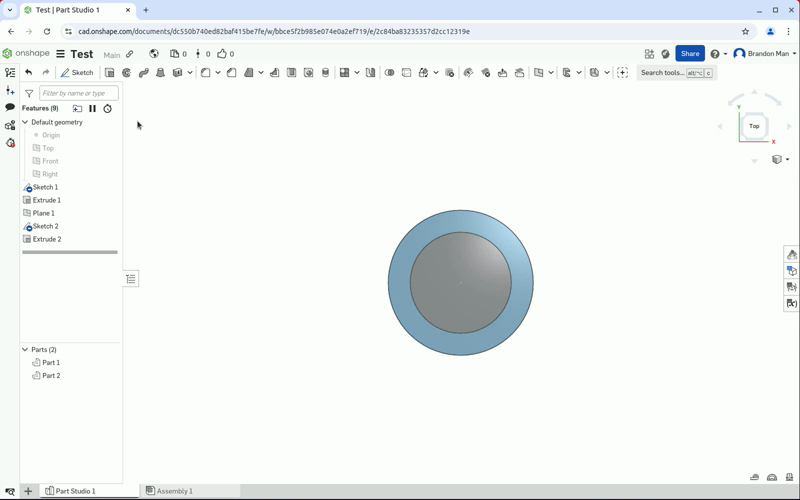
key(shift+7)
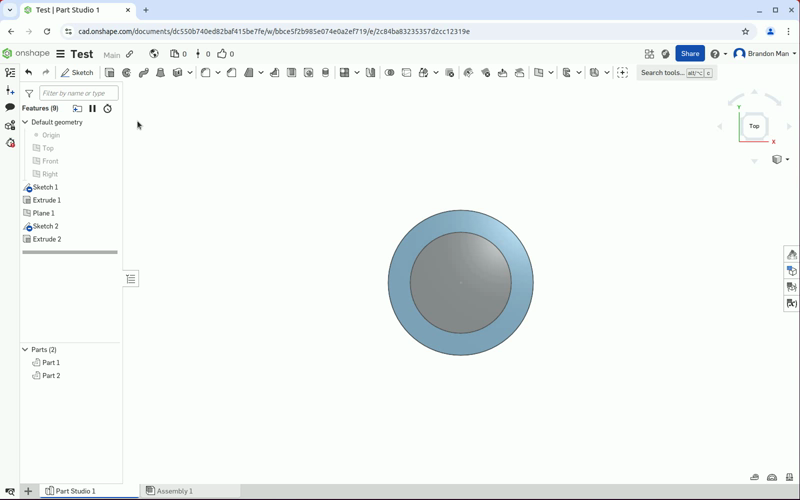
key(up, 3)
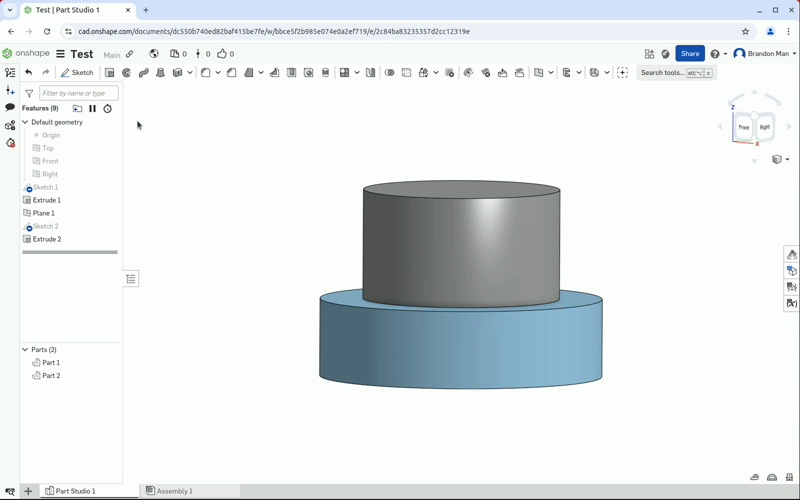
key(left, 3)
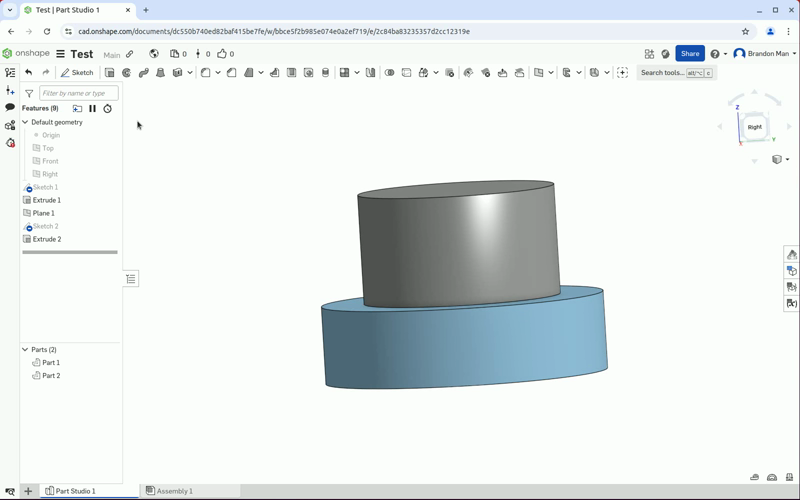
key(right, 3)
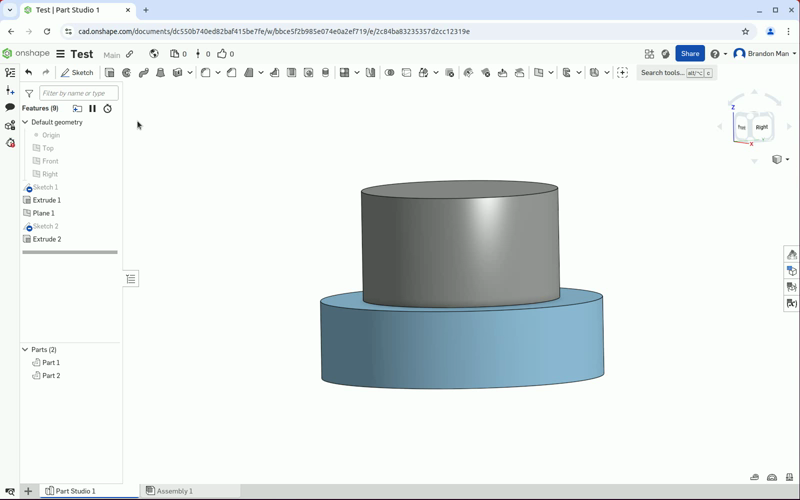
key(down, 3)
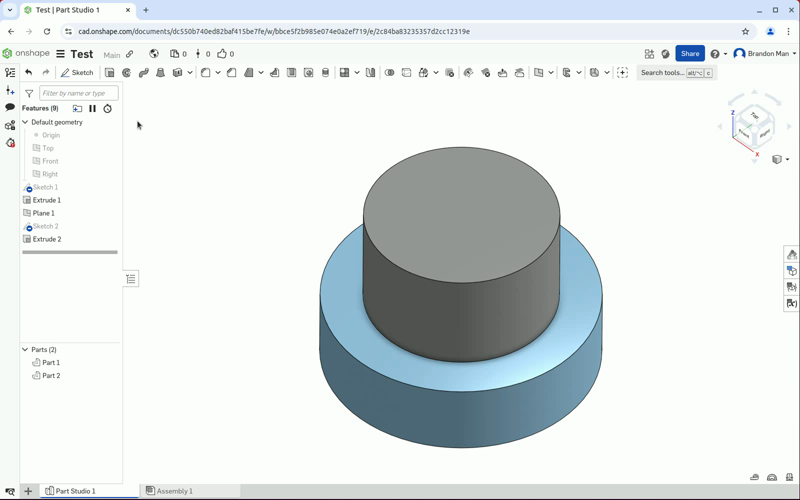
mouse_move(73, 189)
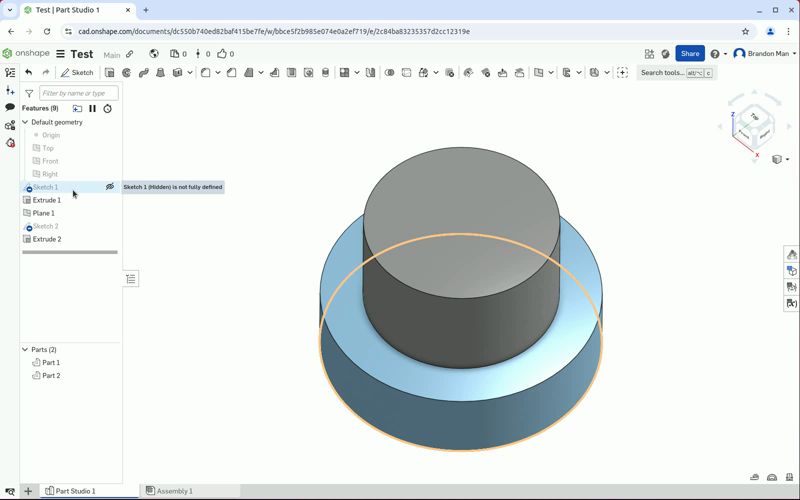
click(73, 189)